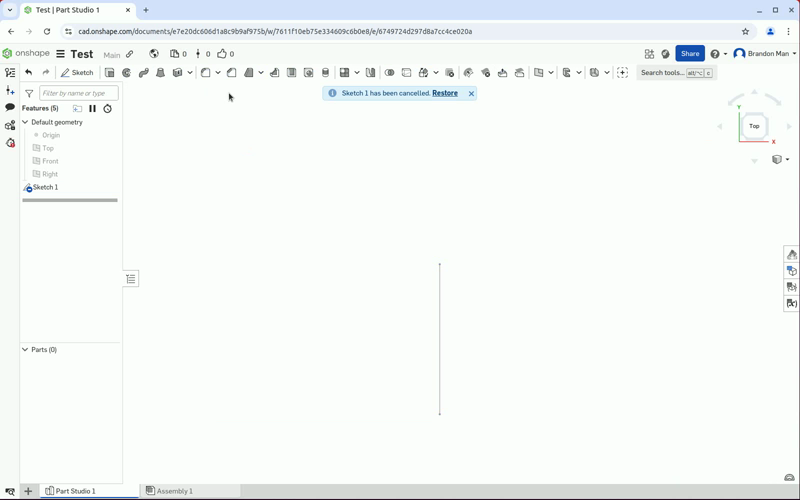
key(shift+h)
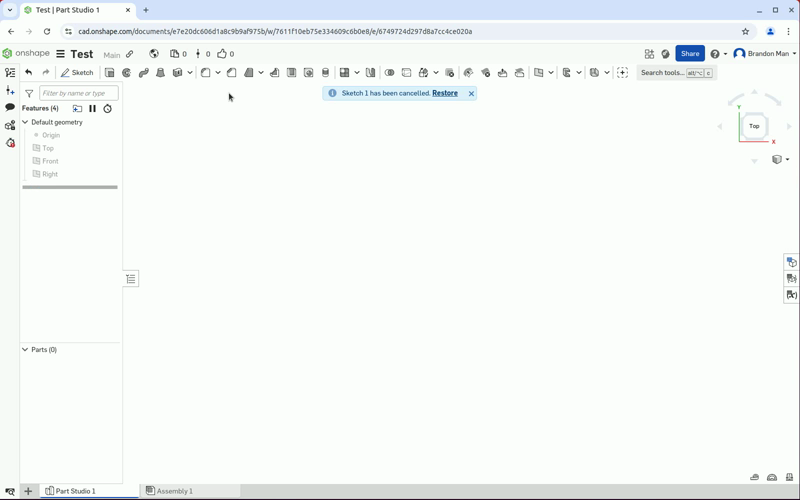
mouse_move(73, 352)
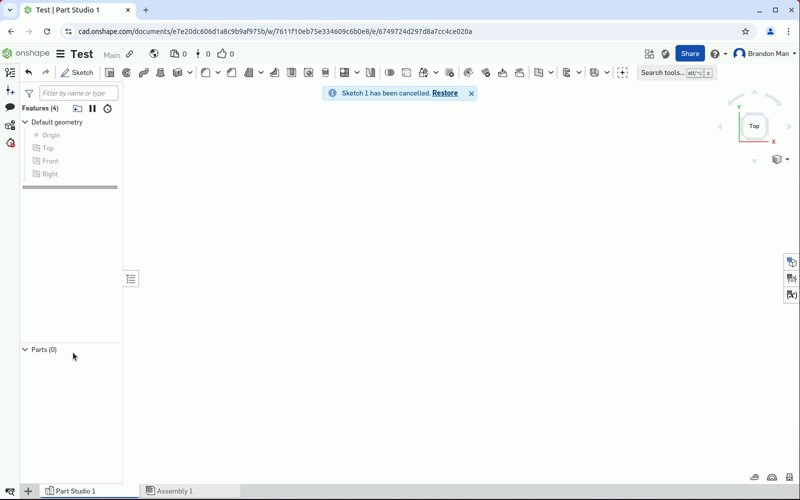
key(y)
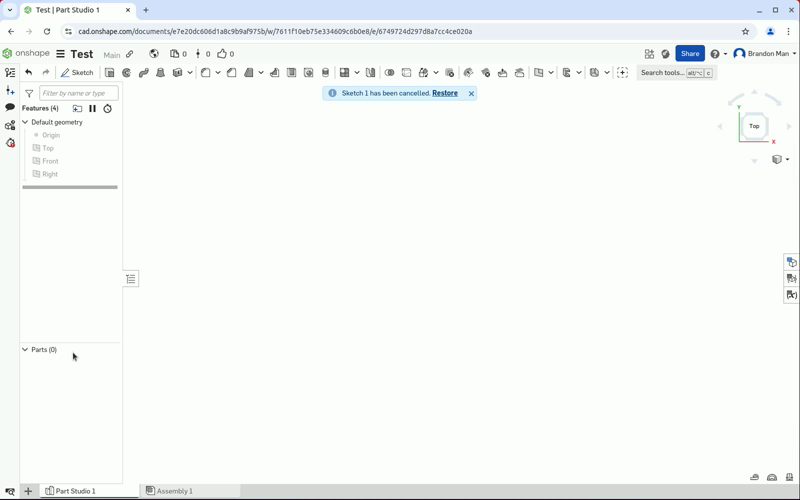
key(shift+p)
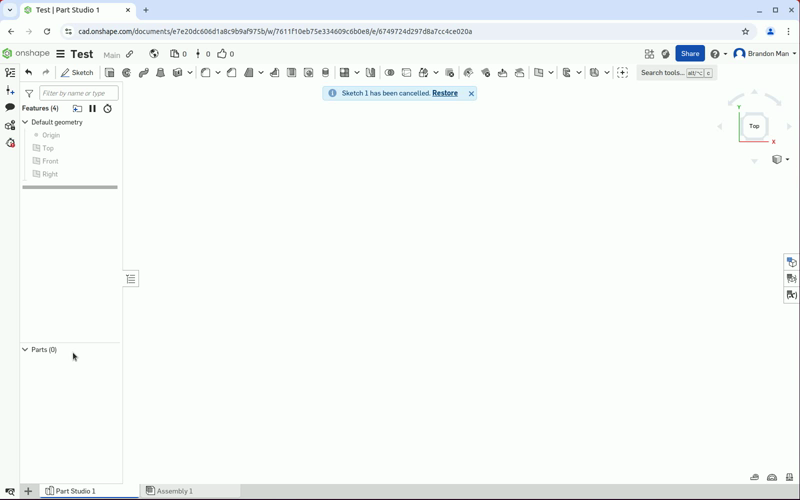
key(space)
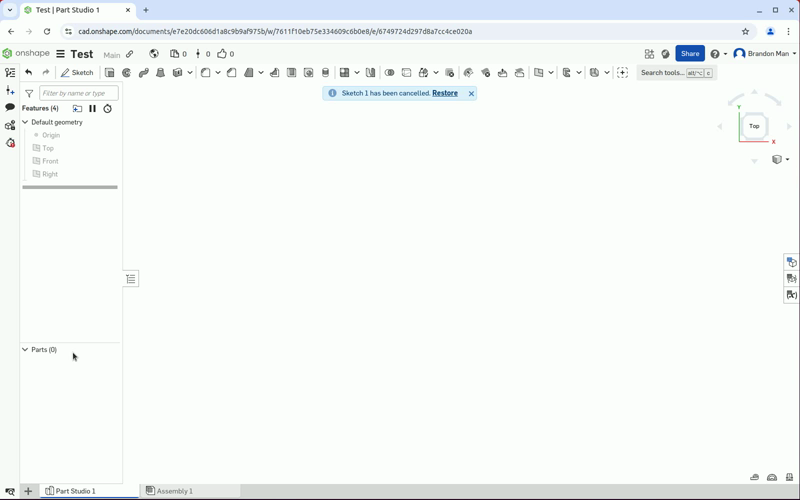
key_down(shift)
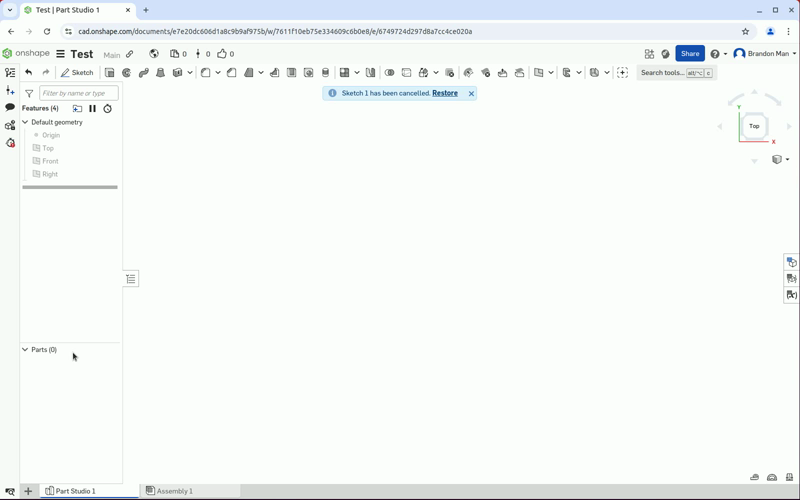
key(up)
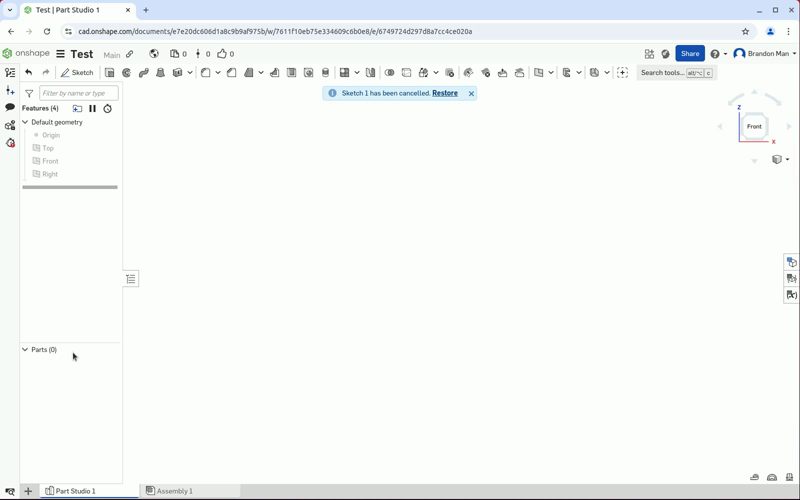
key_up(shift)
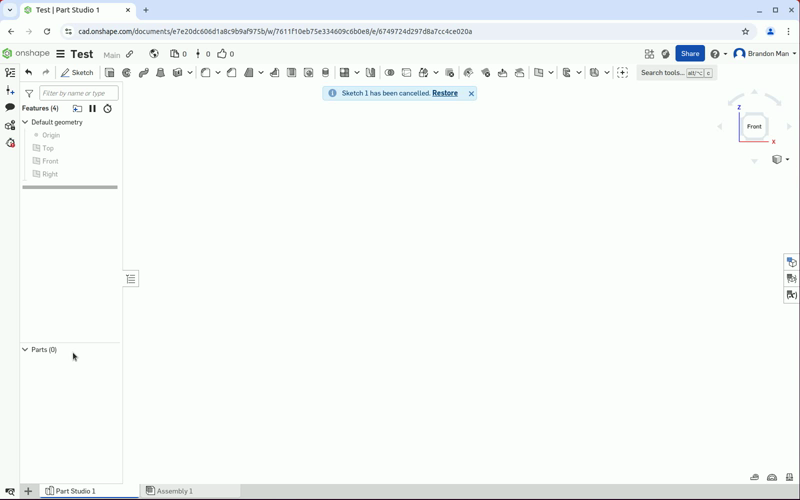
mouse_move(73, 352)
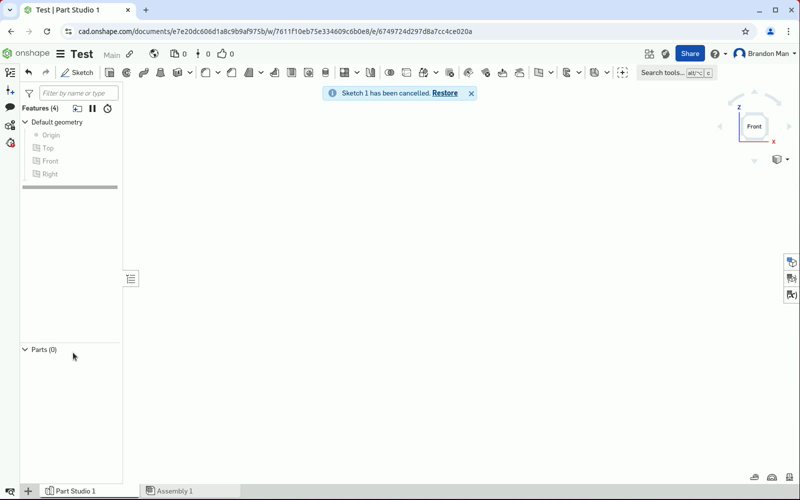
key(shift+y)
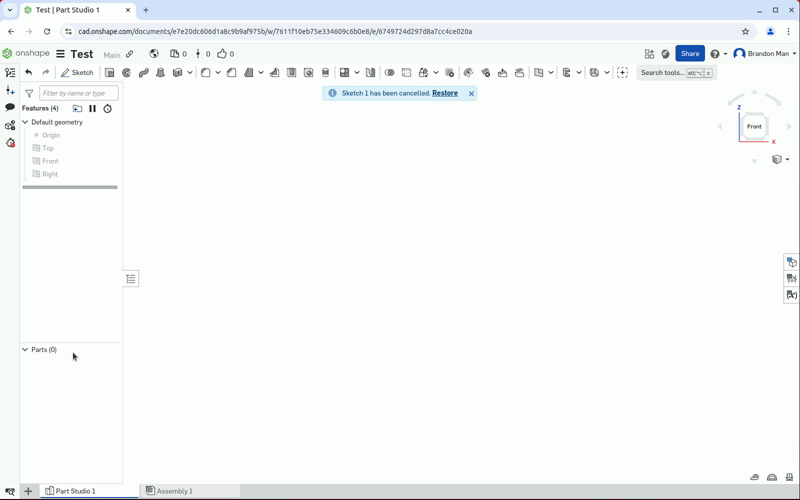
key(shift+s)
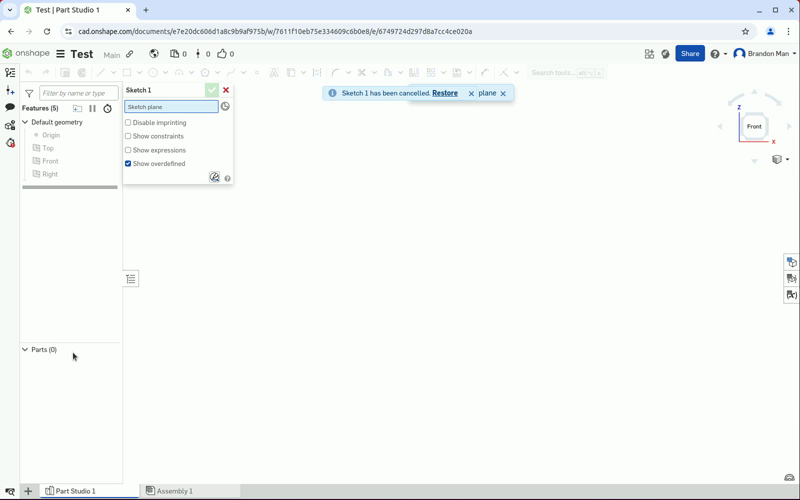
mouse_move(73, 163)
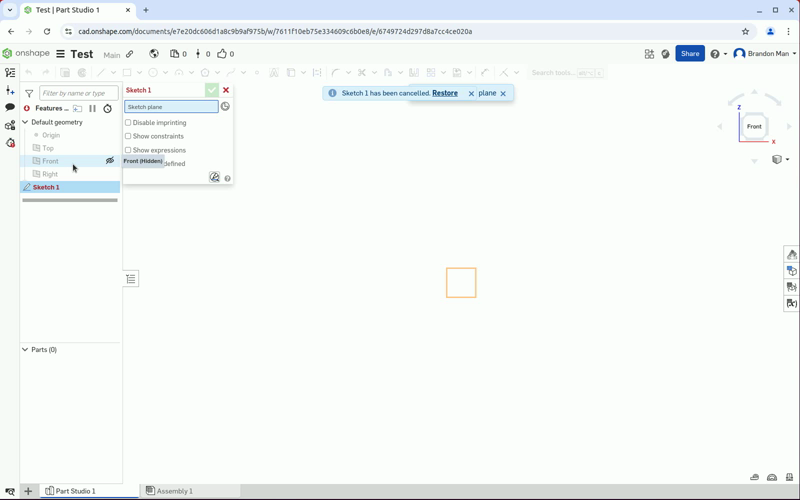
click(73, 163)
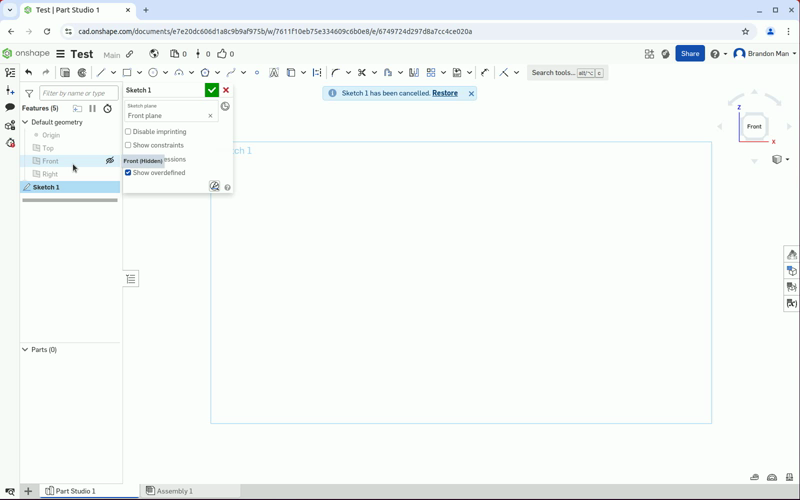
mouse_move(73, 352)
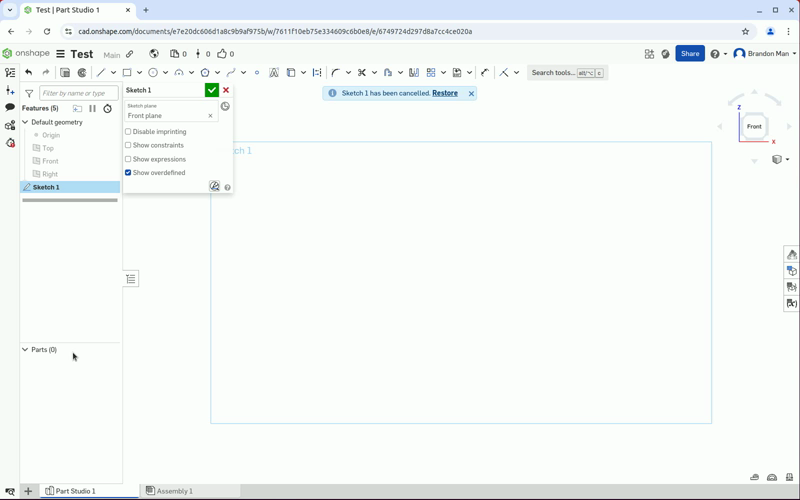
key(y)
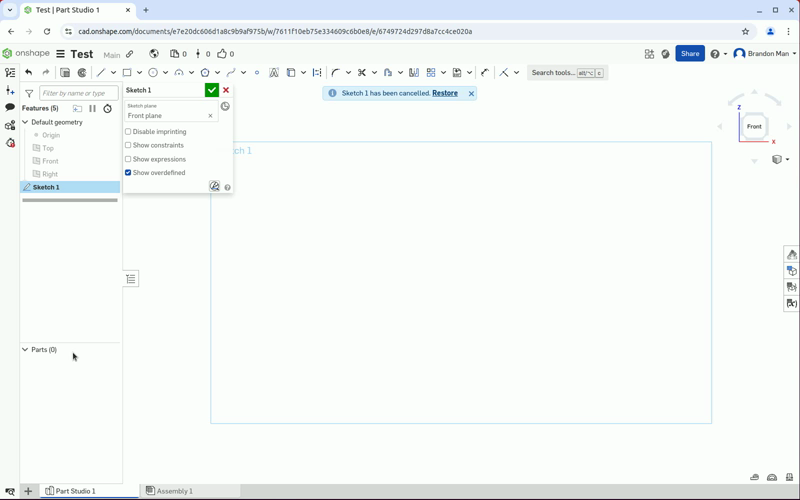
key(c)
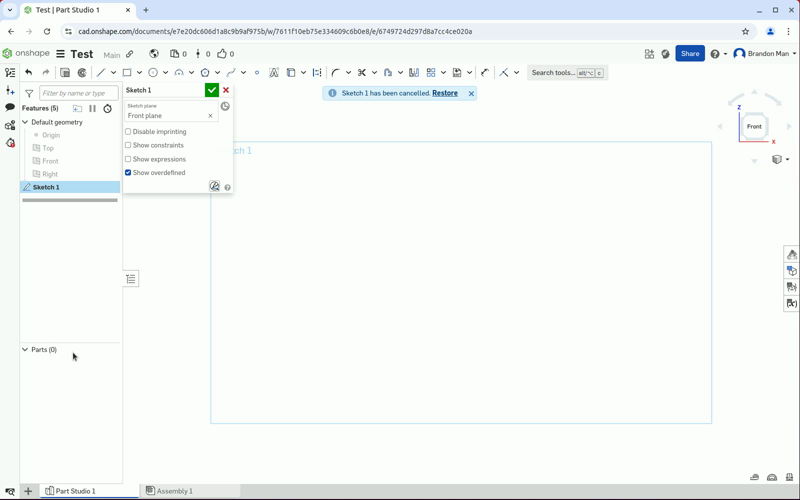
key_down(shift)
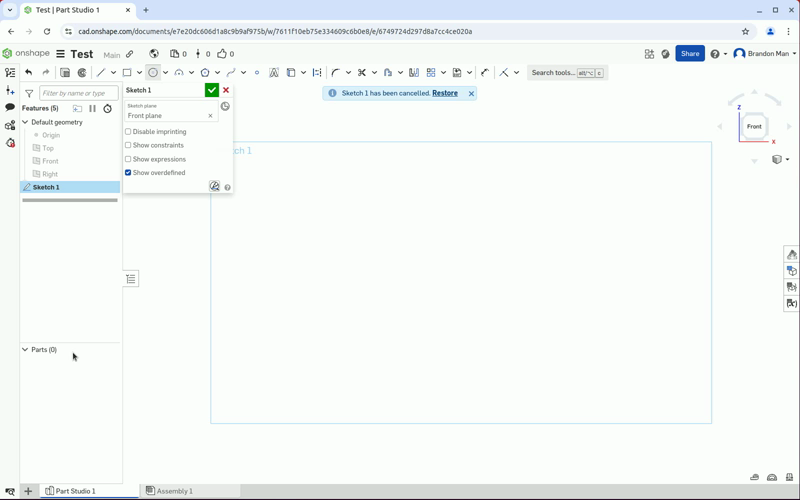
mouse_move(460, 282)
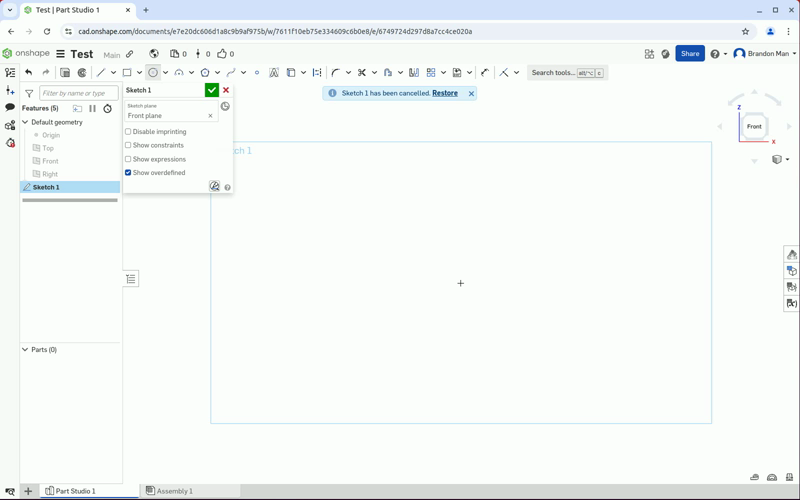
click(460, 282)
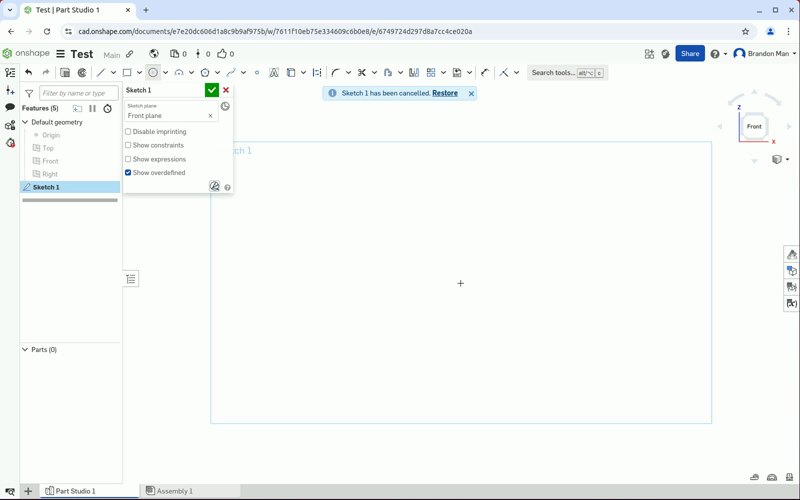
key_up(shift)
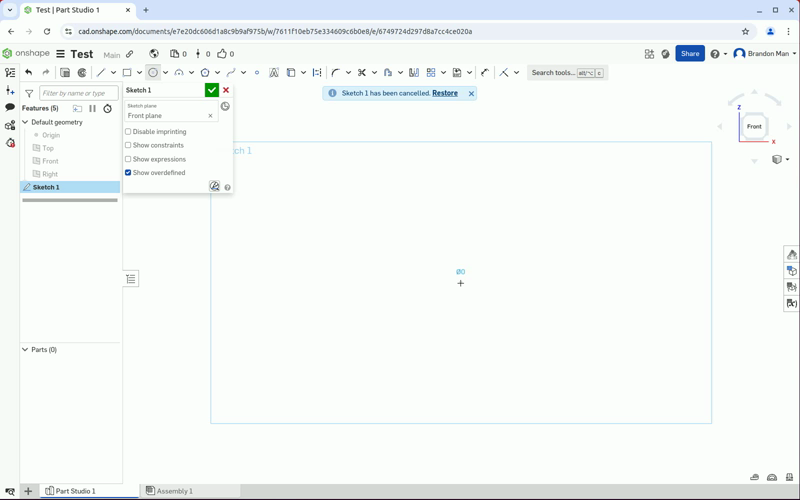
mouse_move(572, 282)
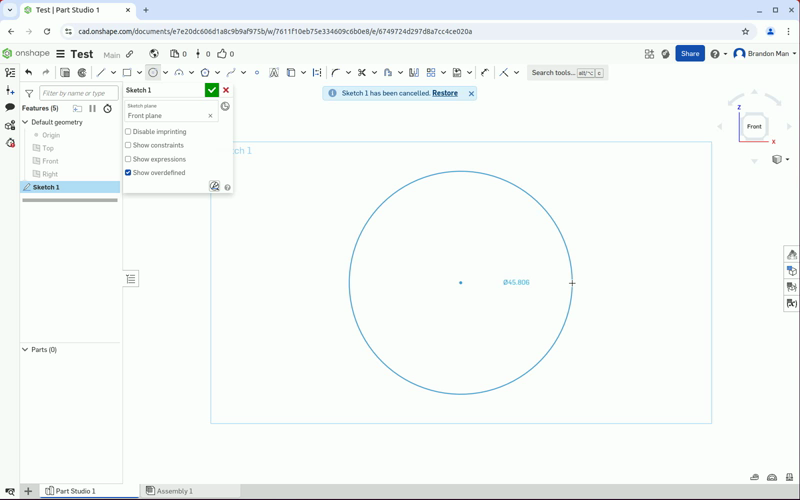
click(572, 282)
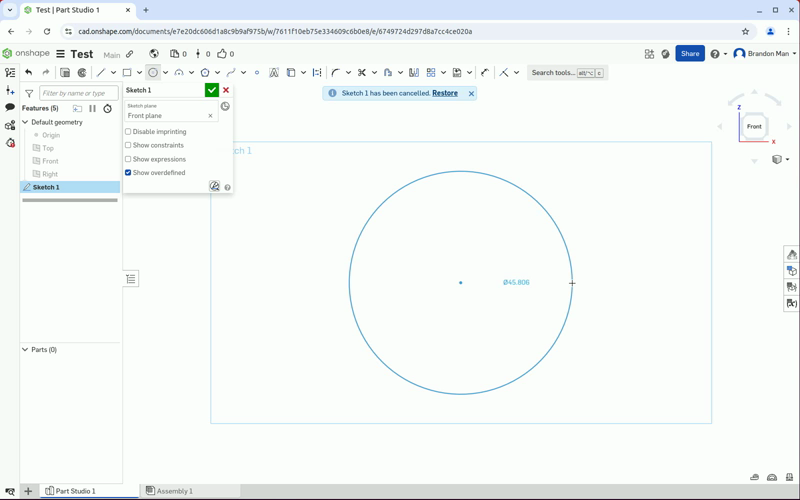
key(esc)
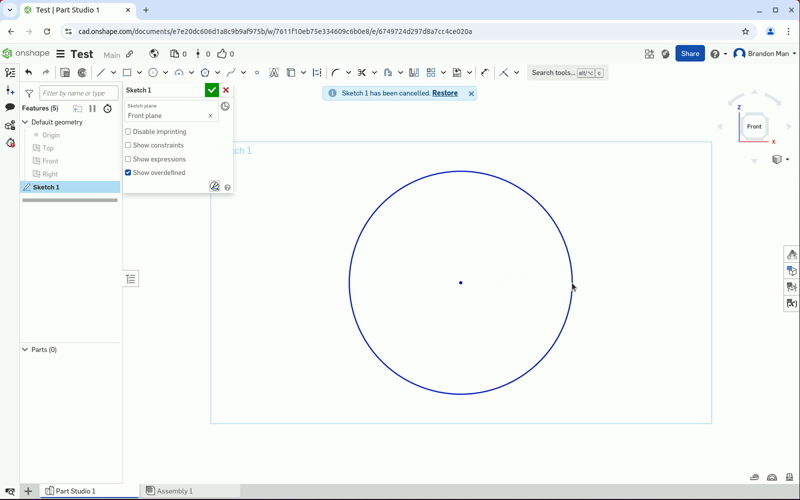
mouse_move(453, 282)
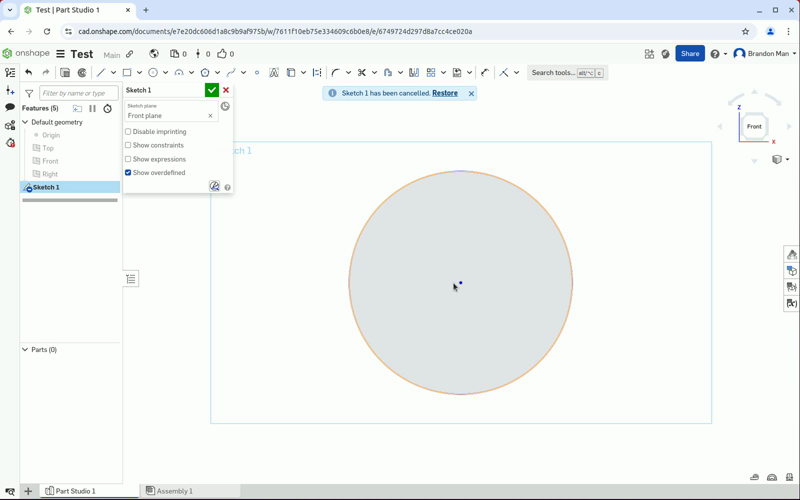
click(453, 282)
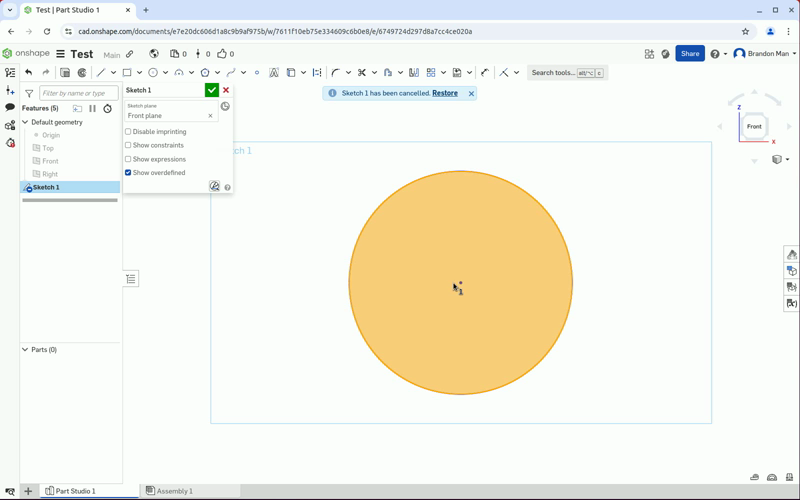
mouse_move(73, 352)
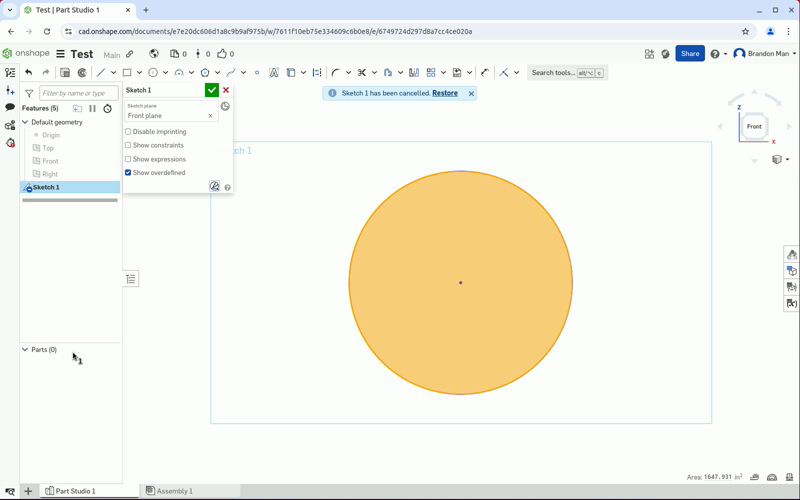
key(shift+y)
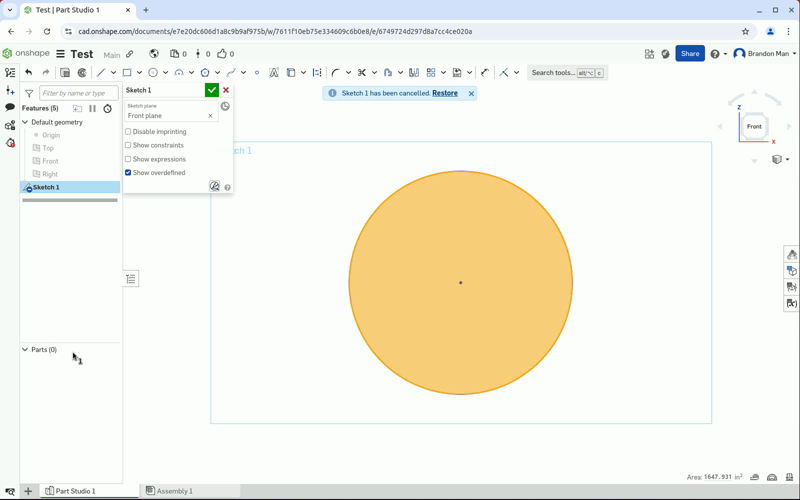
key(shift+e)
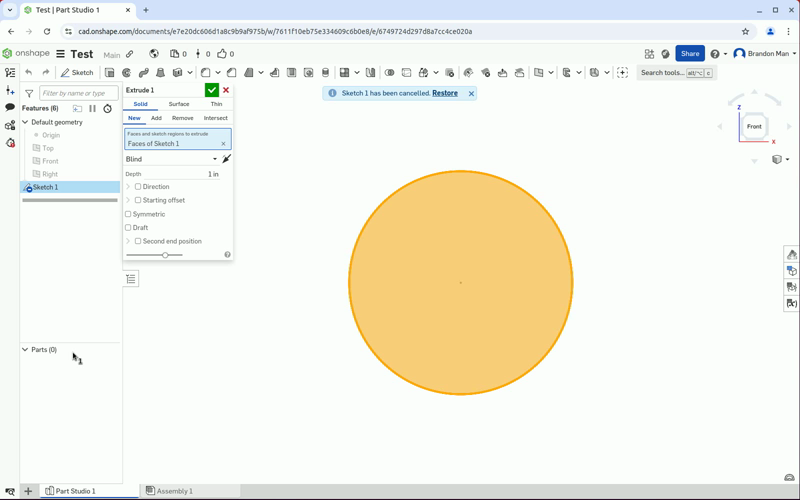
mouse_move(143, 106)
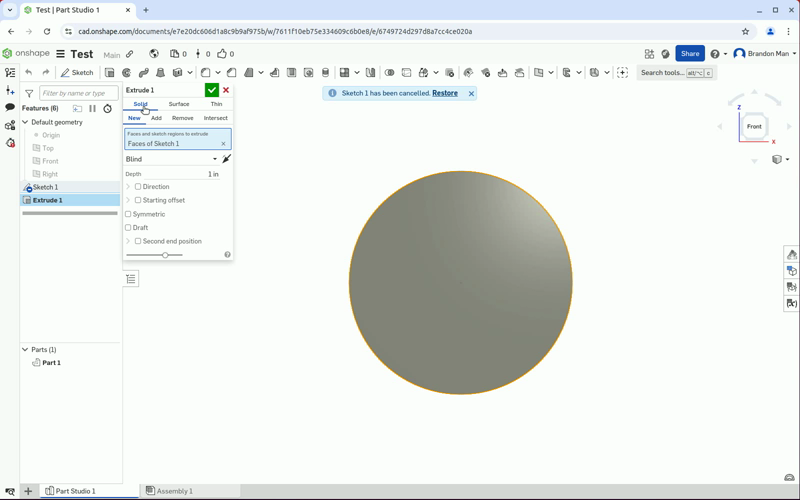
click(143, 106)
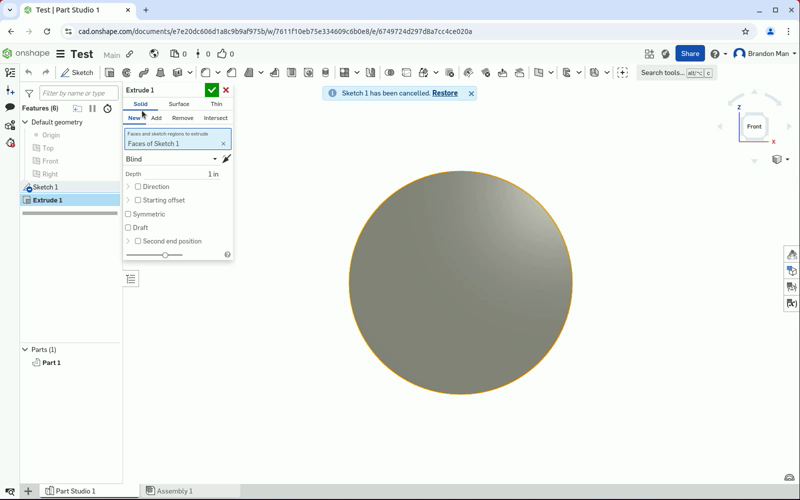
mouse_move(137, 120)
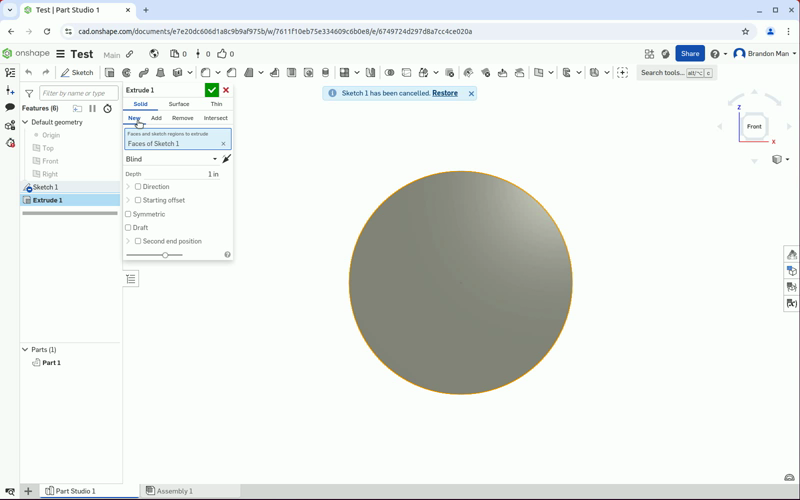
click(137, 120)
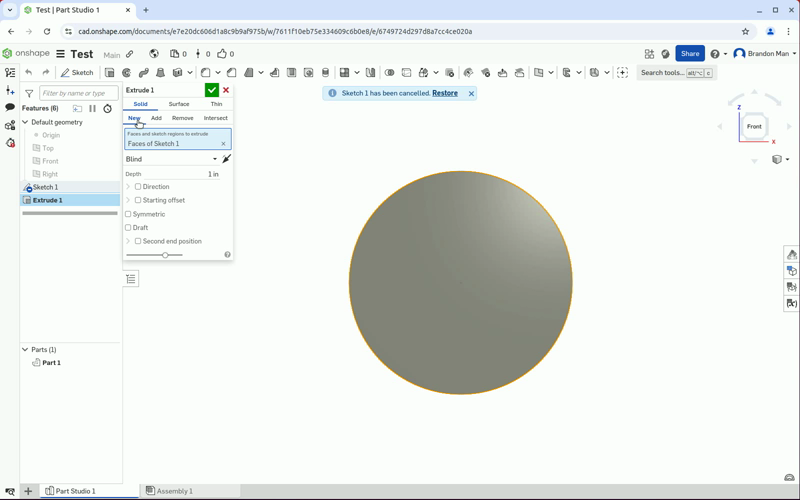
key(tab, 4)
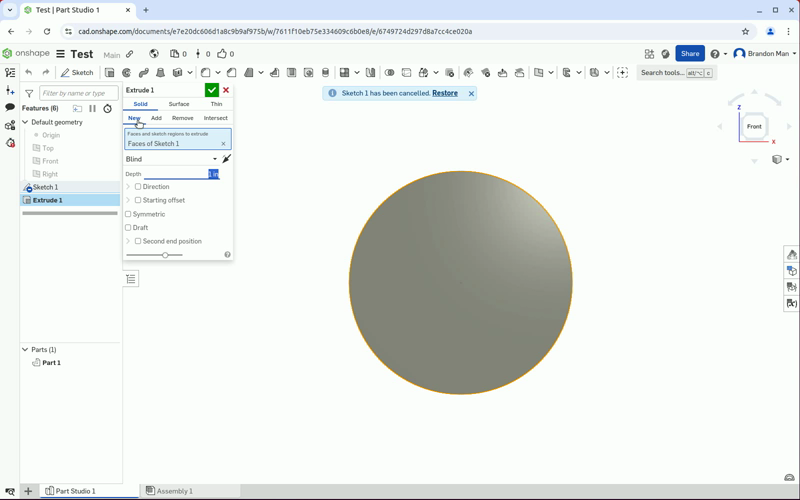
text(6.018)
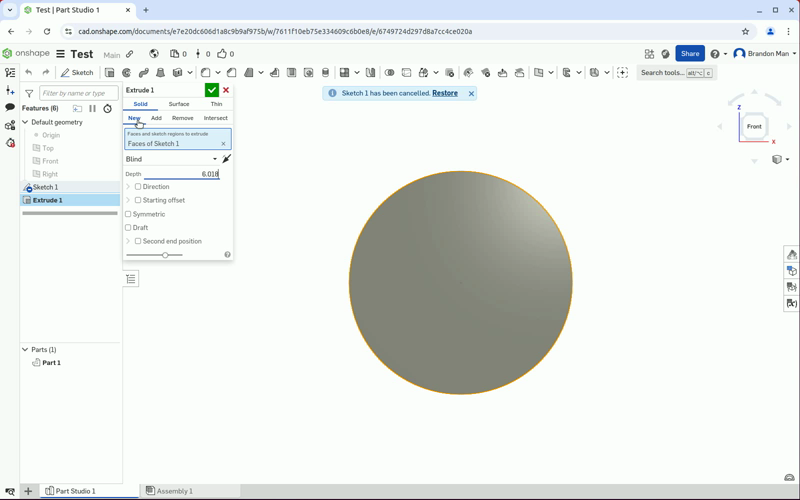
key(enter)
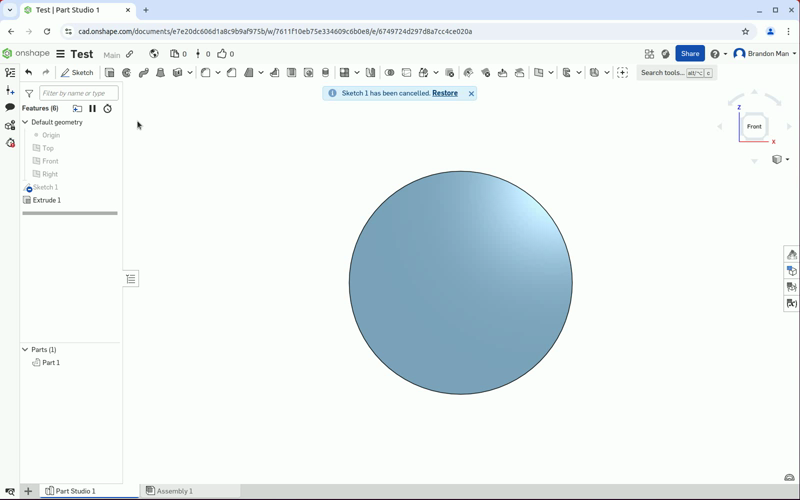
key(shift+h)
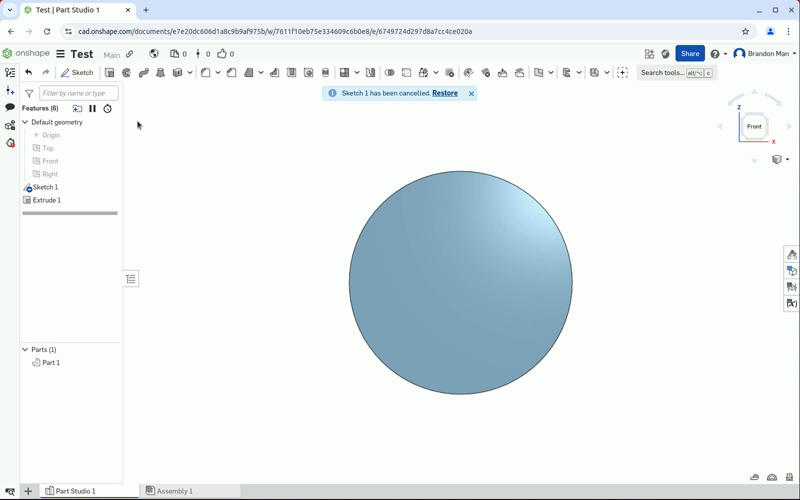
key(shift+h)
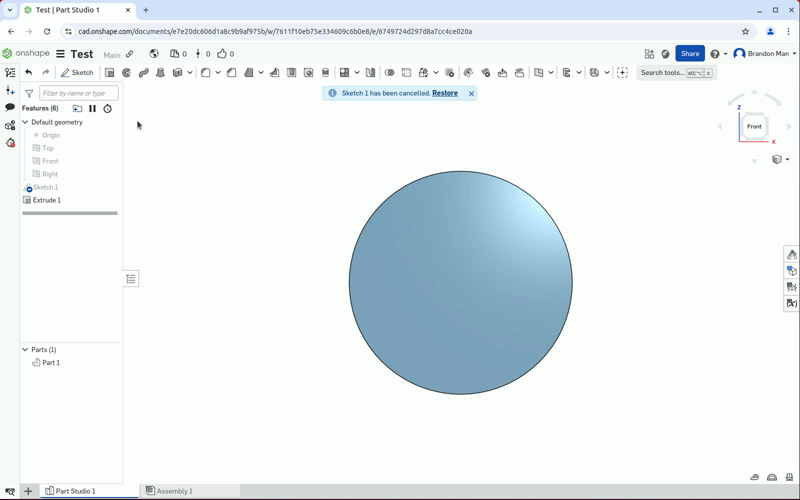
mouse_move(73, 189)
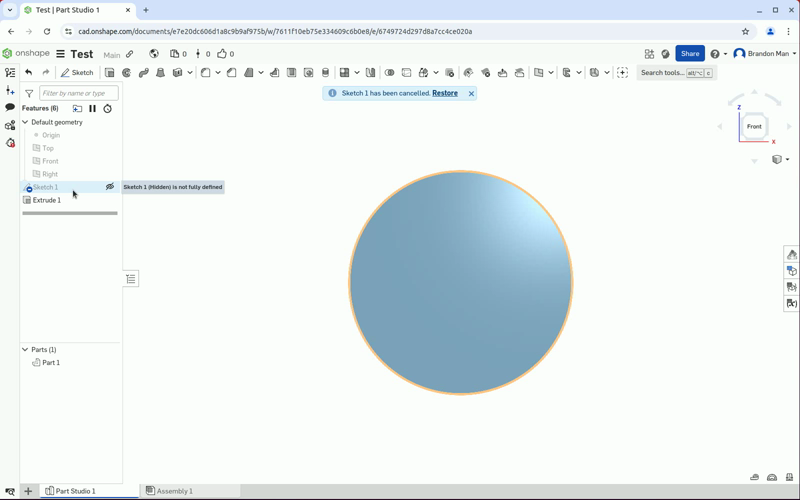
click(73, 189)
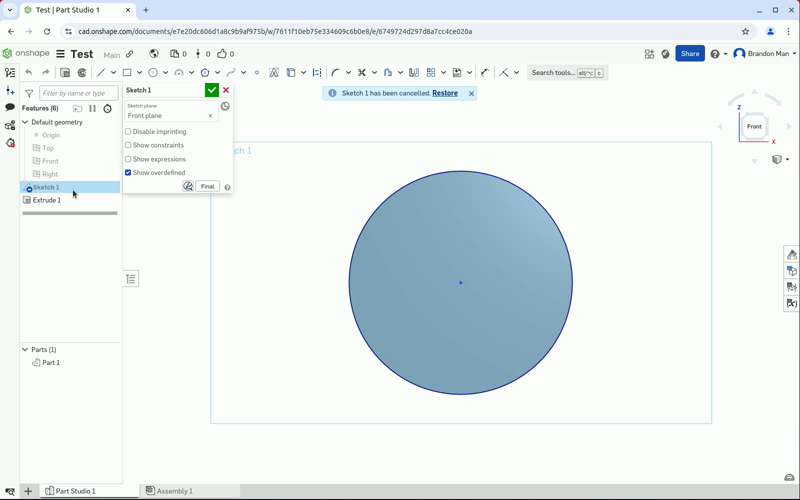
mouse_move(229, 92)
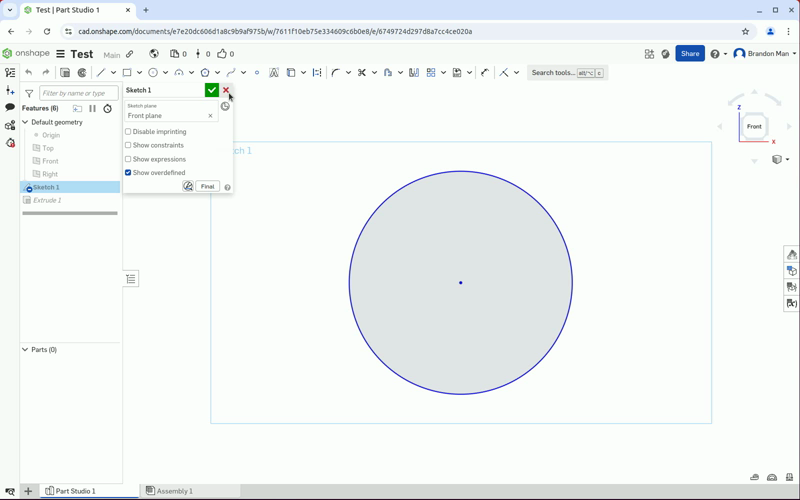
click(229, 92)
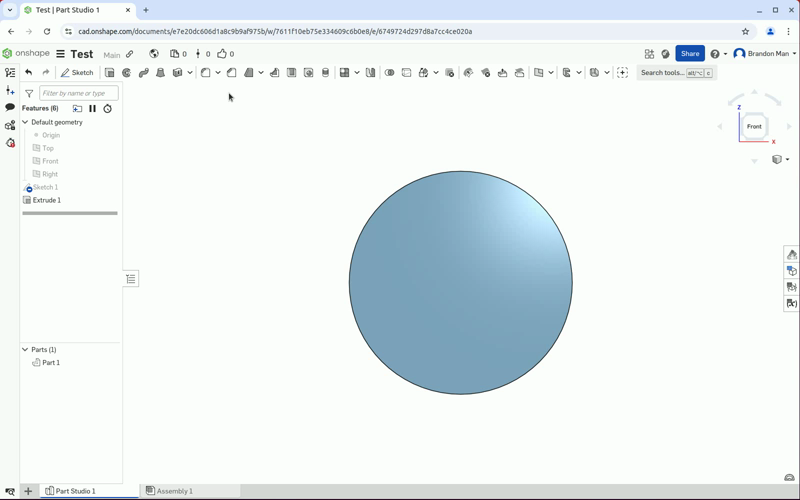
mouse_move(541, 75)
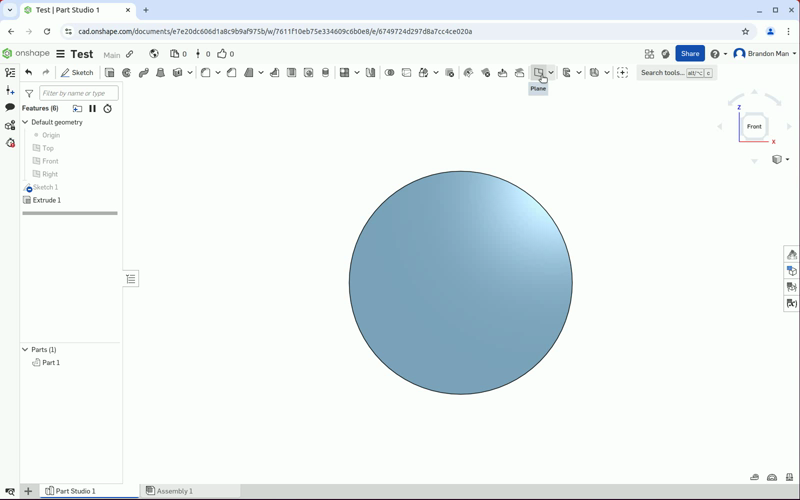
click(541, 75)
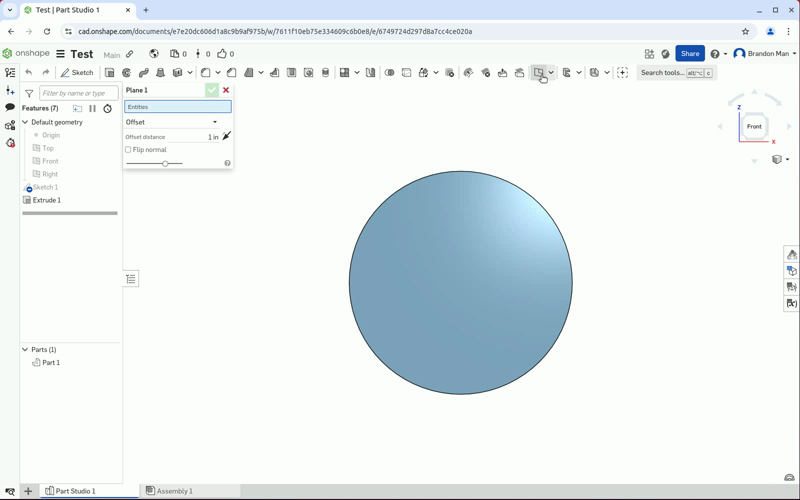
mouse_move(73, 163)
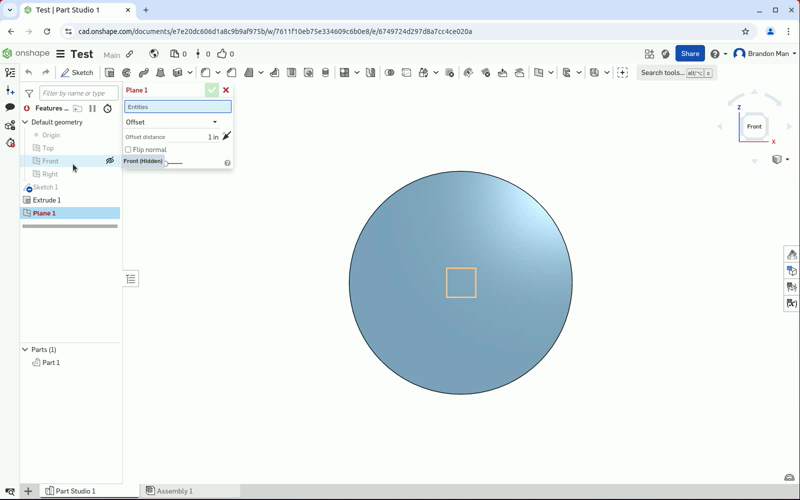
click(73, 163)
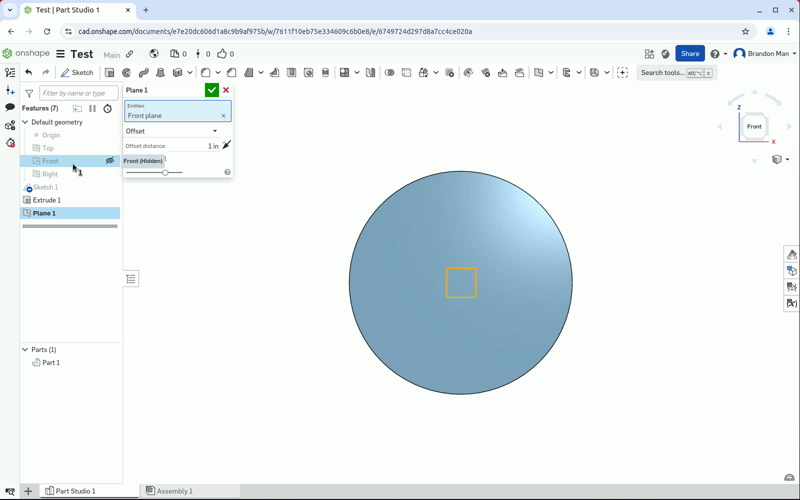
key(tab, 2)
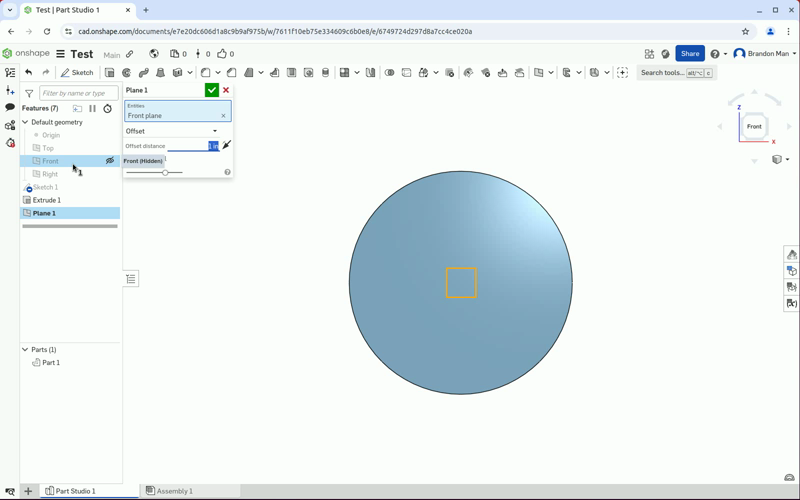
text(6.008)
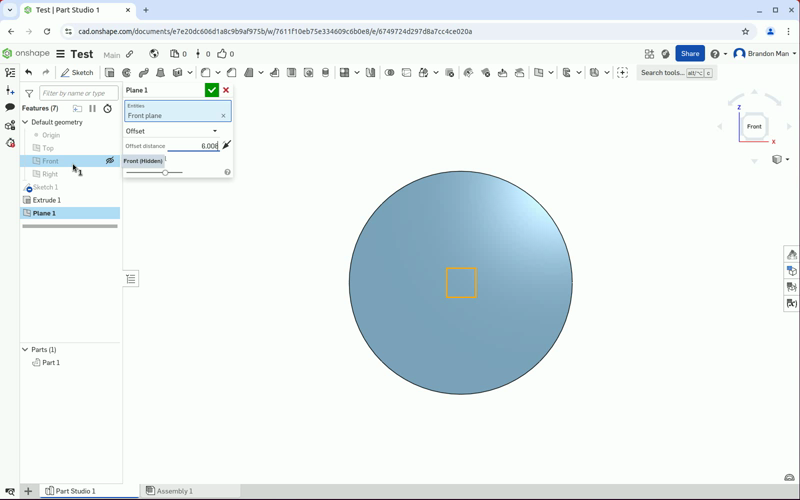
key(enter, 2)
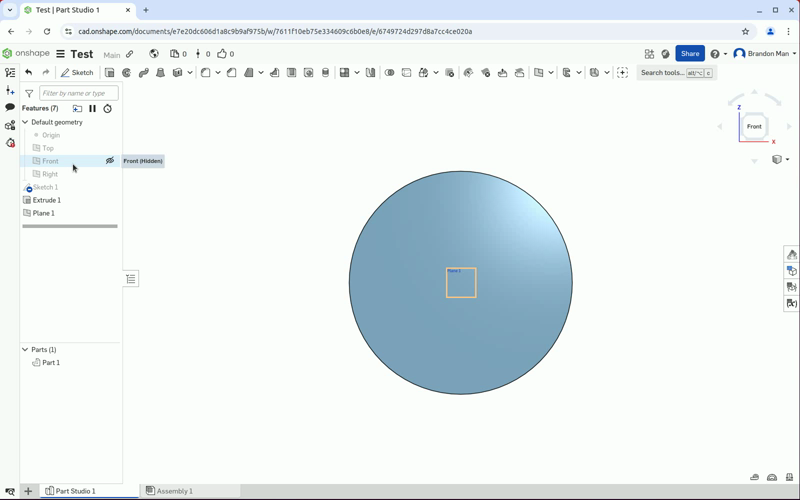
key(shift+s)
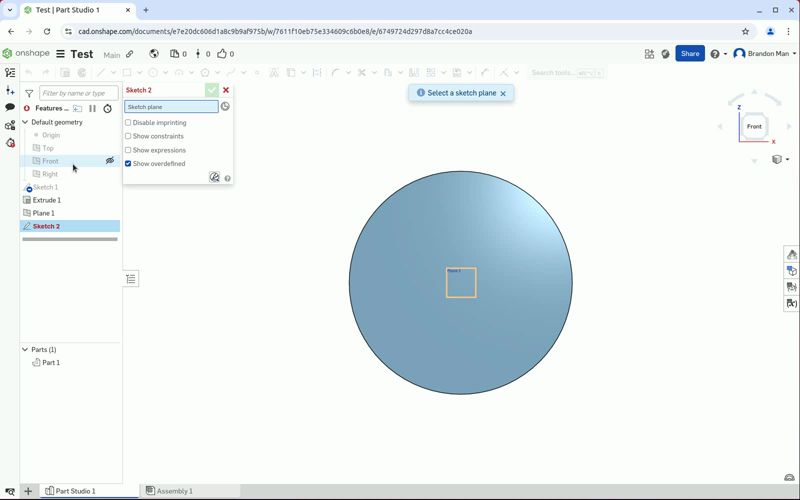
mouse_move(73, 215)
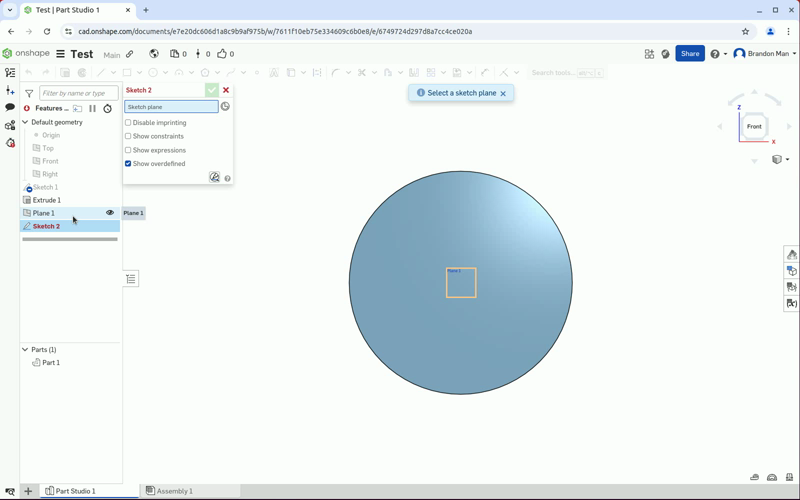
click(73, 215)
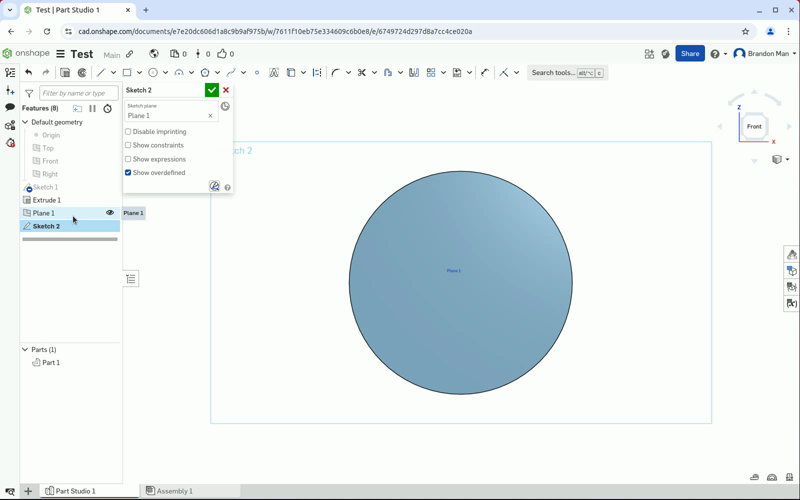
mouse_move(73, 352)
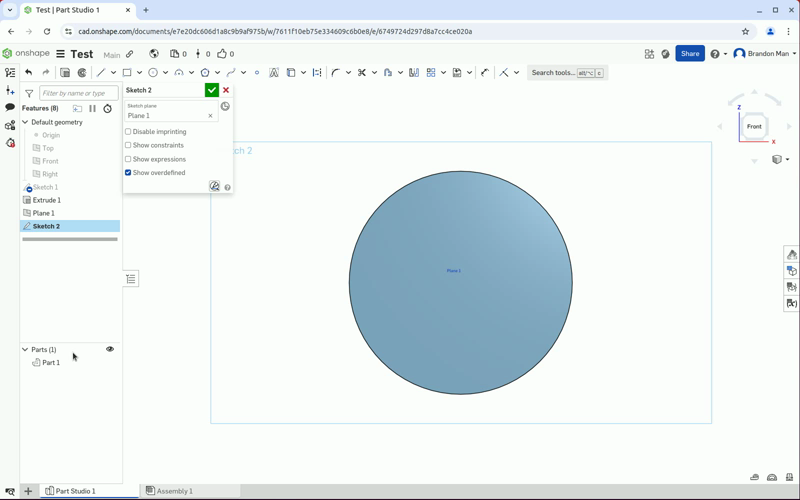
key(y)
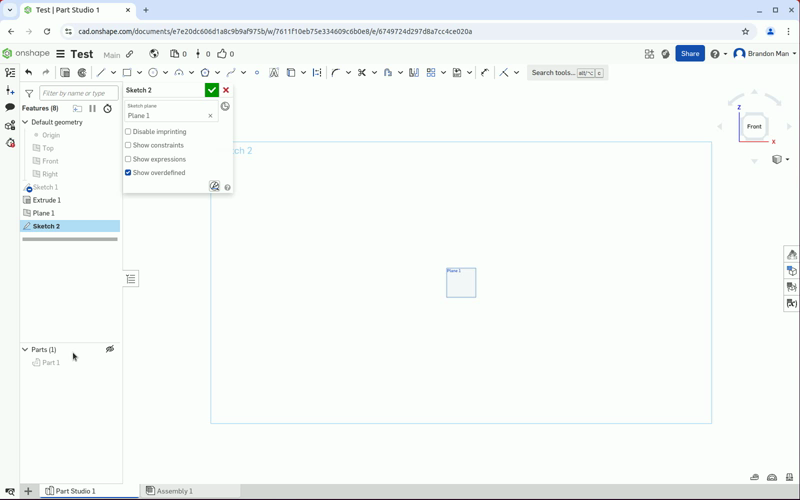
key(c)
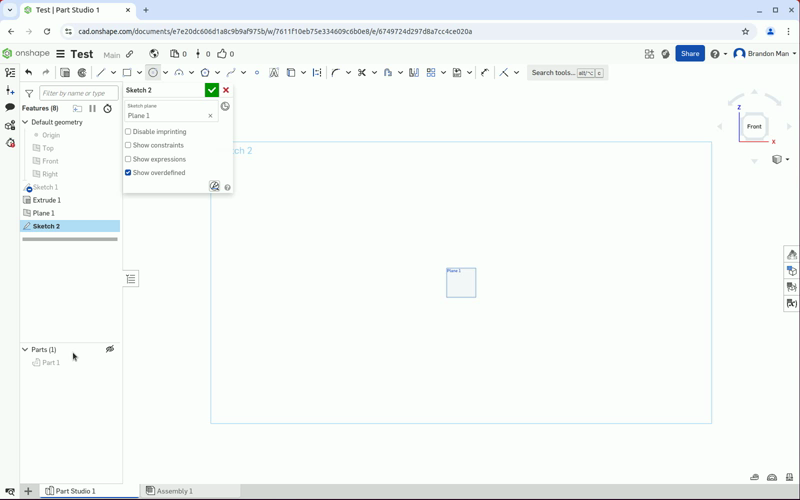
key_down(shift)
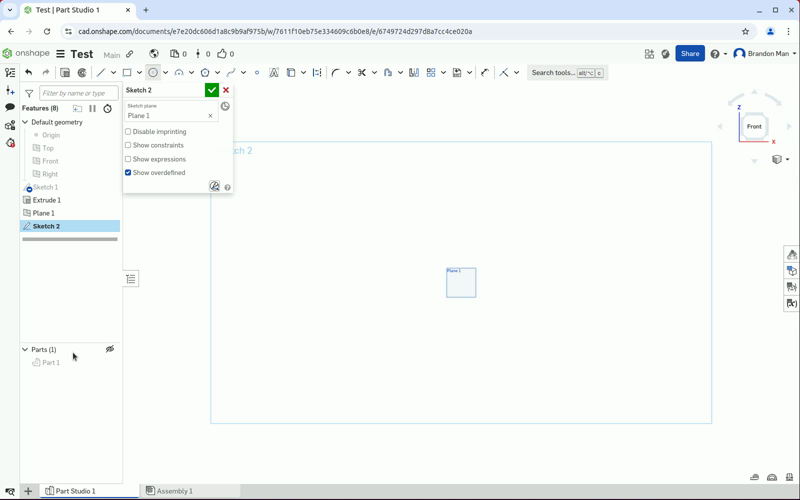
mouse_move(461, 282)
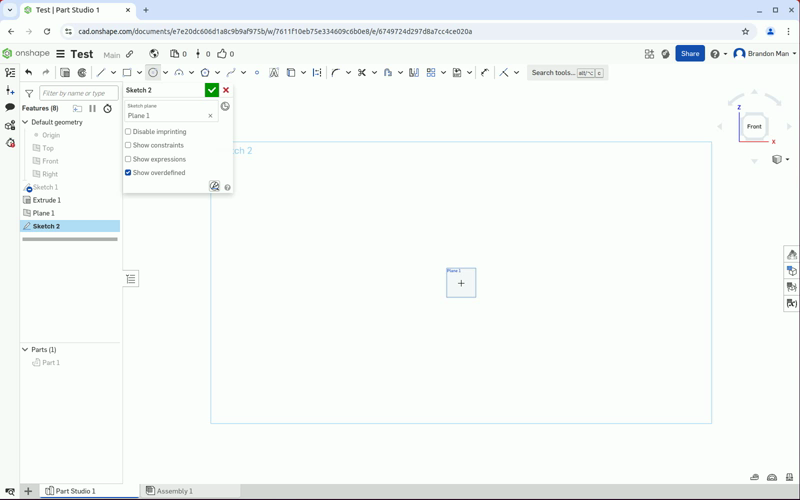
click(461, 282)
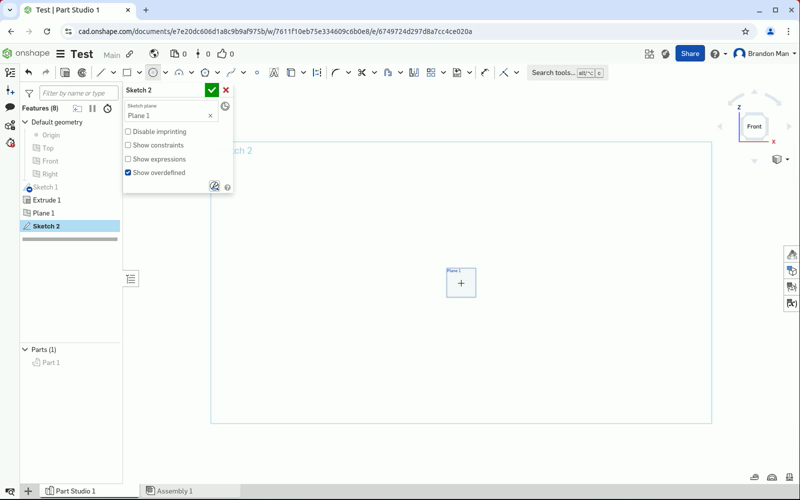
key_up(shift)
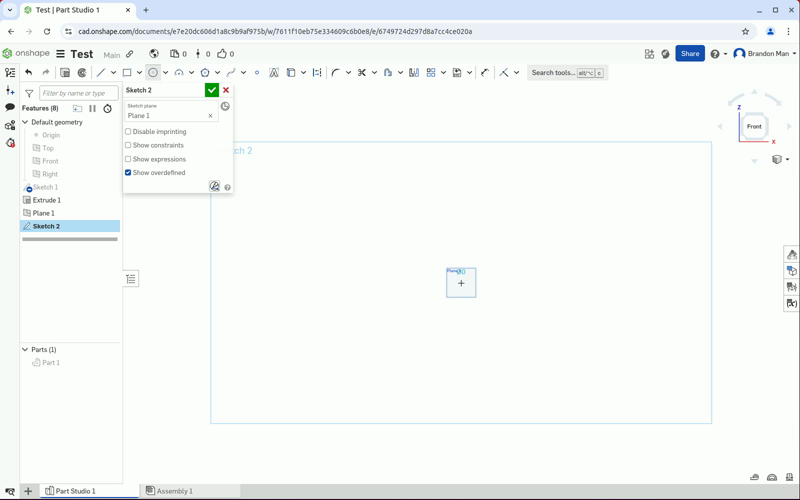
mouse_move(556, 282)
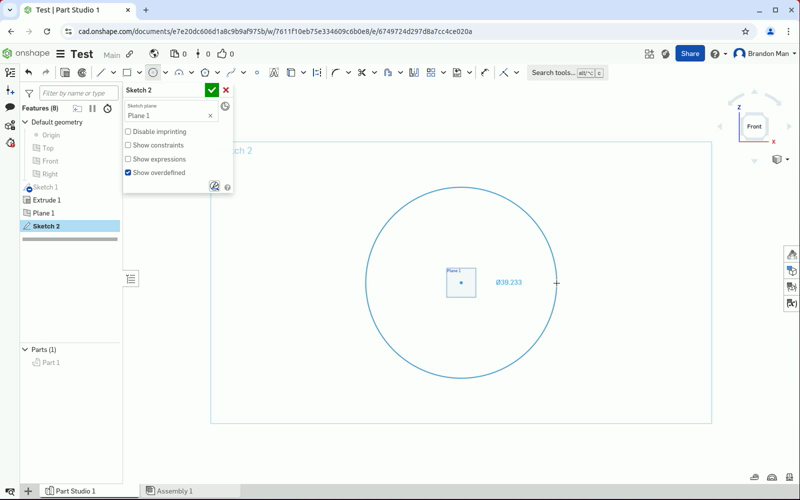
click(556, 282)
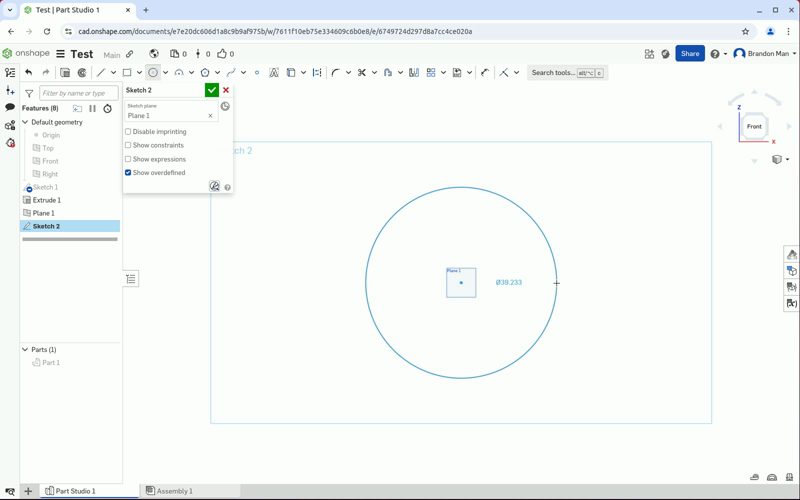
key(esc)
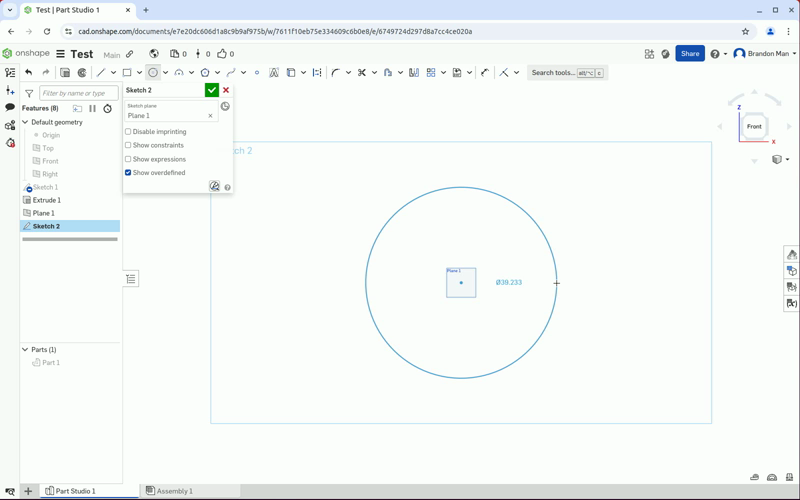
mouse_move(454, 267)
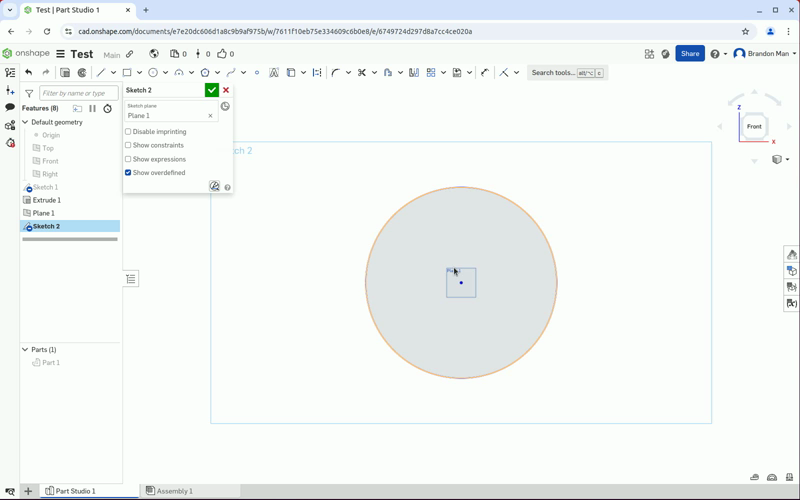
click(454, 267)
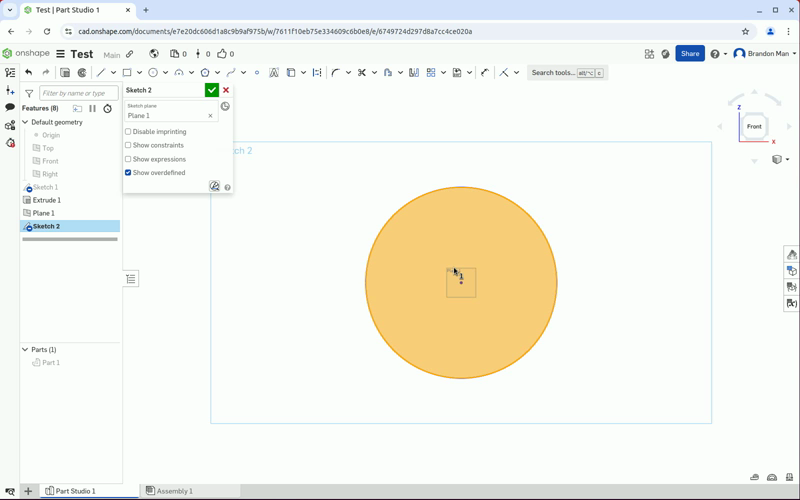
mouse_move(73, 352)
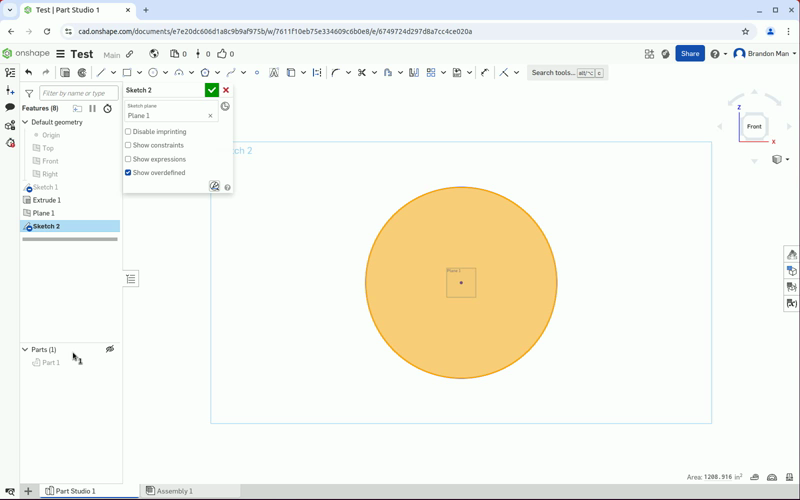
key(shift+y)
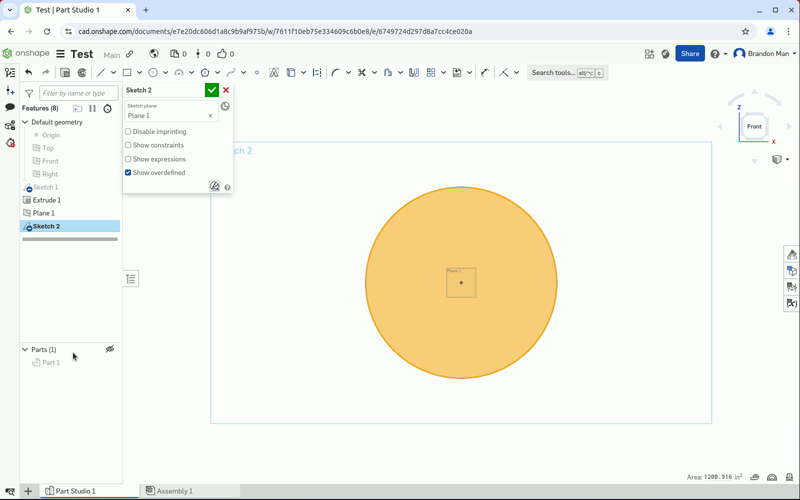
key(shift+e)
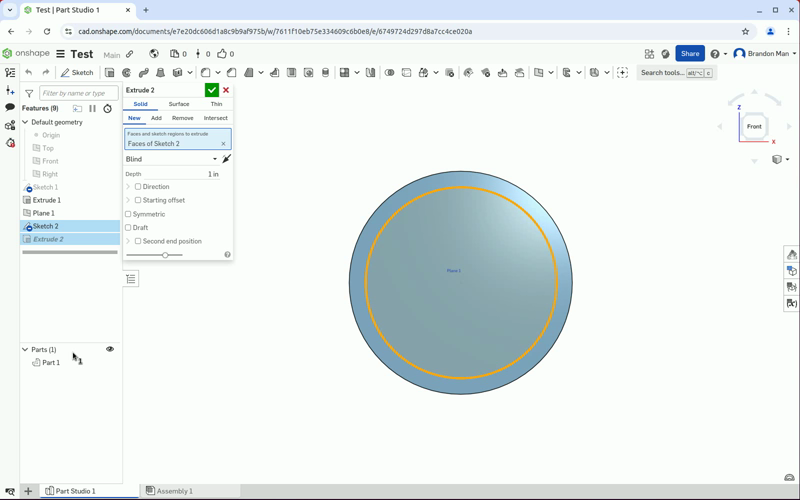
mouse_move(143, 106)
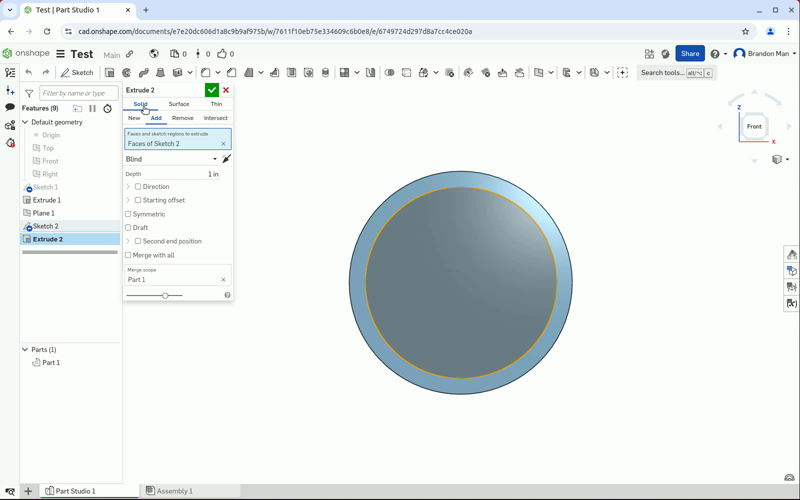
click(143, 106)
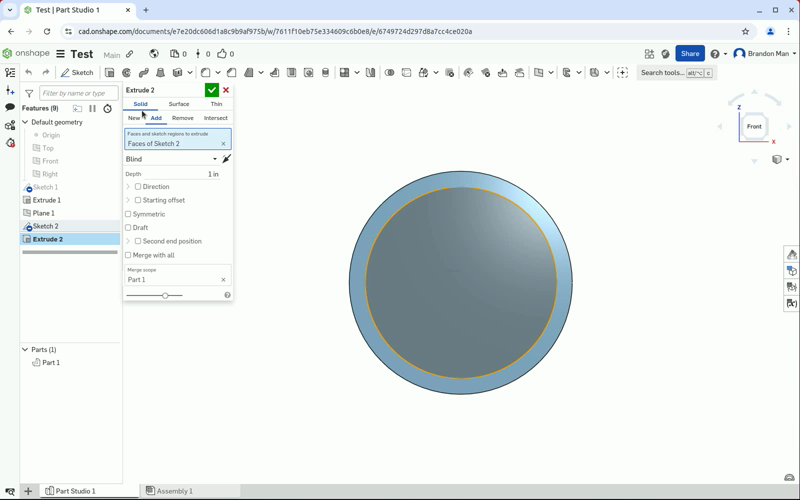
mouse_move(137, 120)
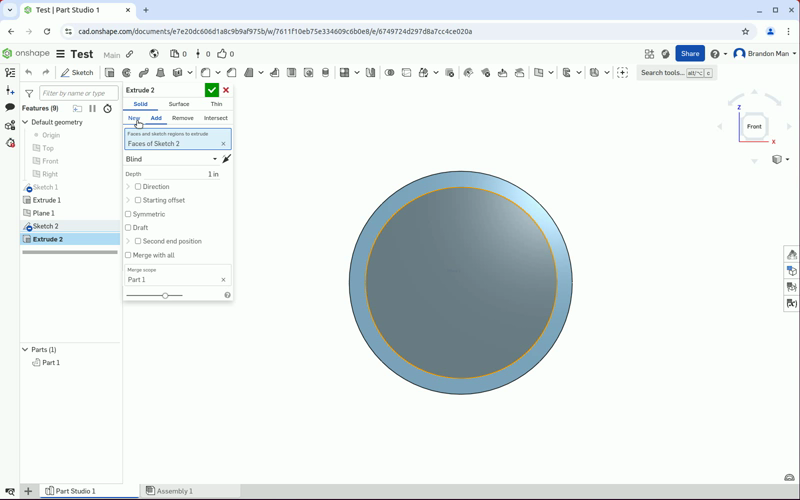
click(137, 120)
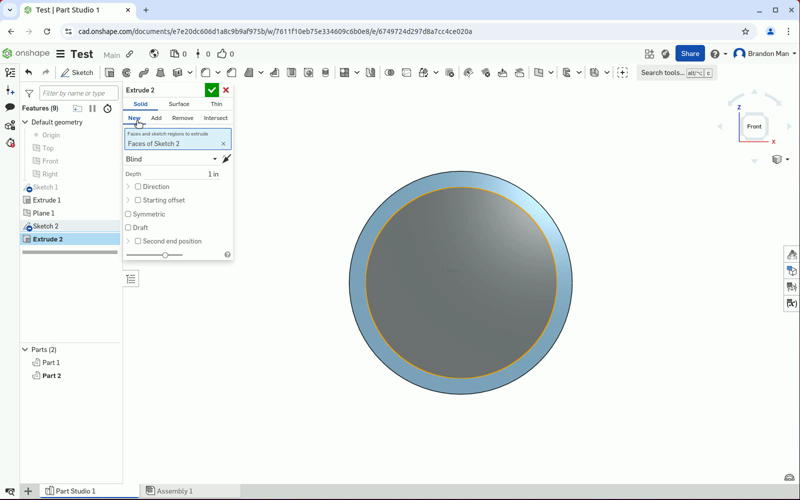
key(tab, 4)
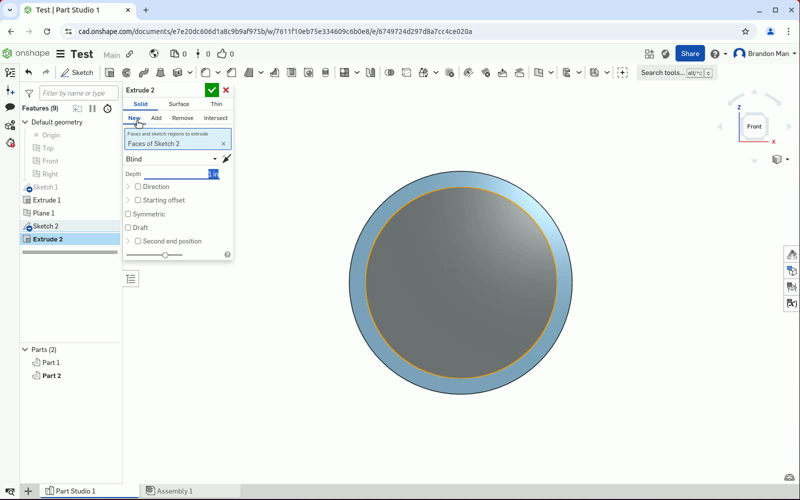
text(5.777)
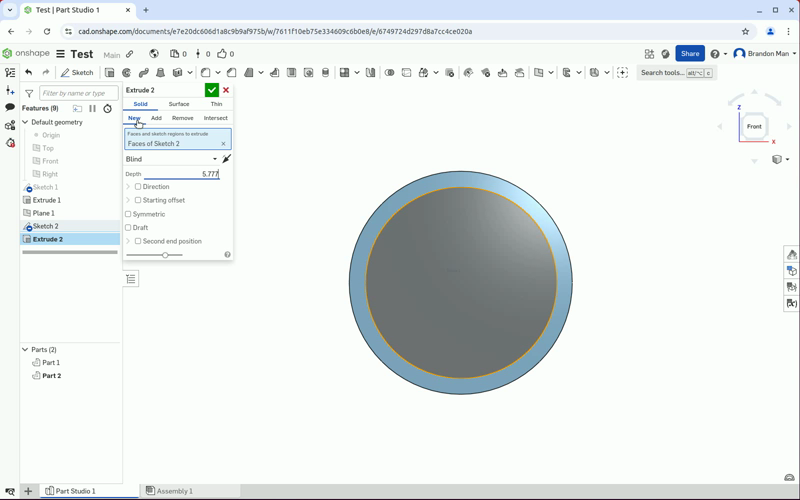
key(enter)
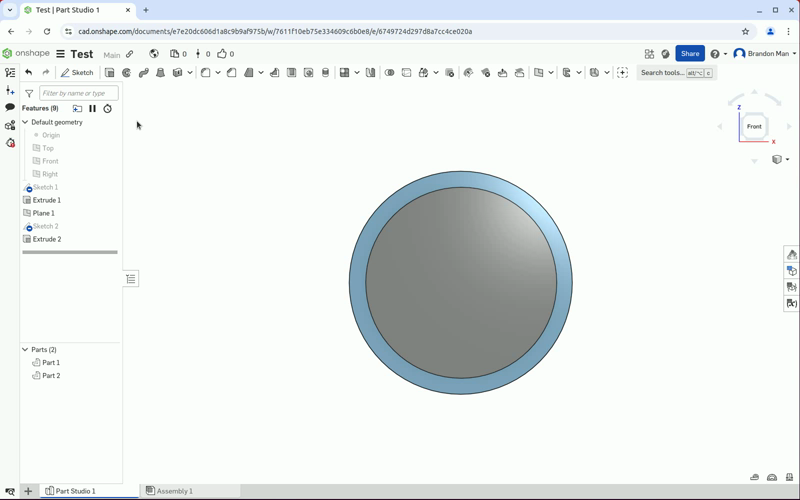
key(shift+h)
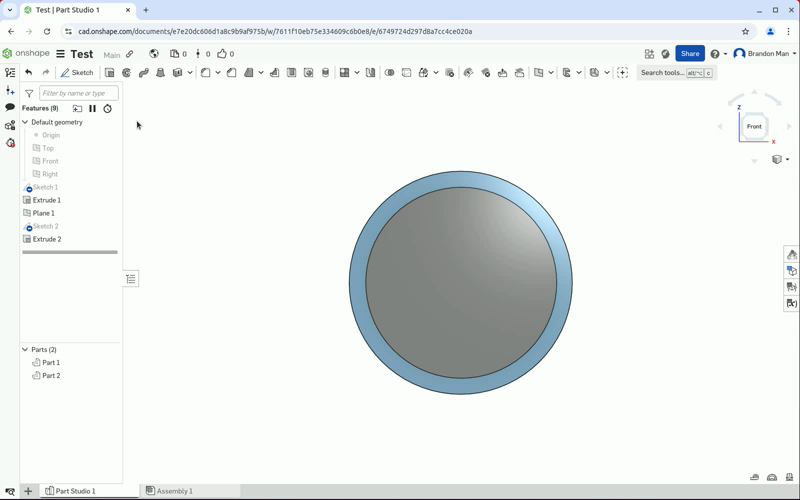
key(shift+h)
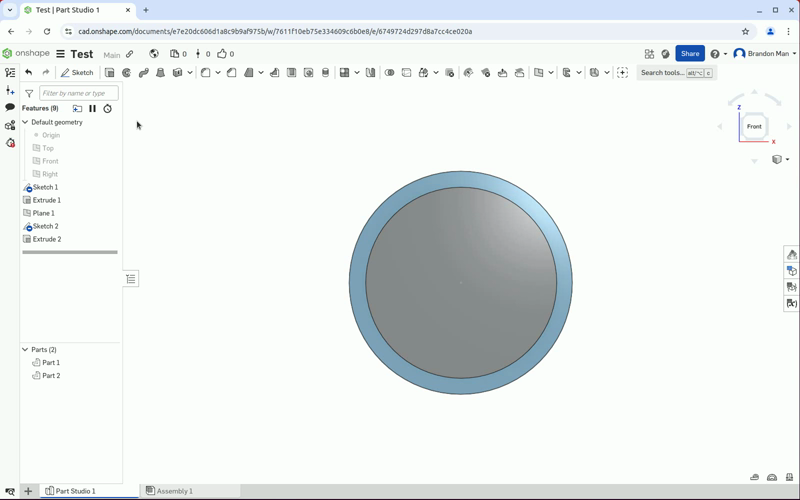
key(shift+7)
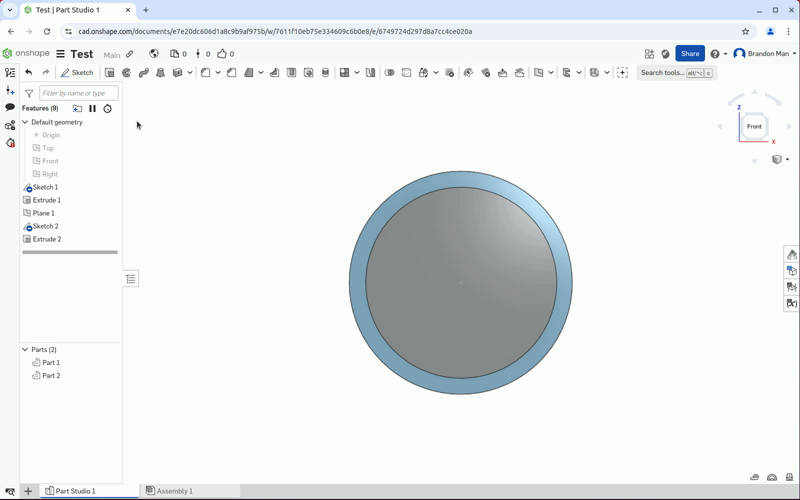
key(left, 2)
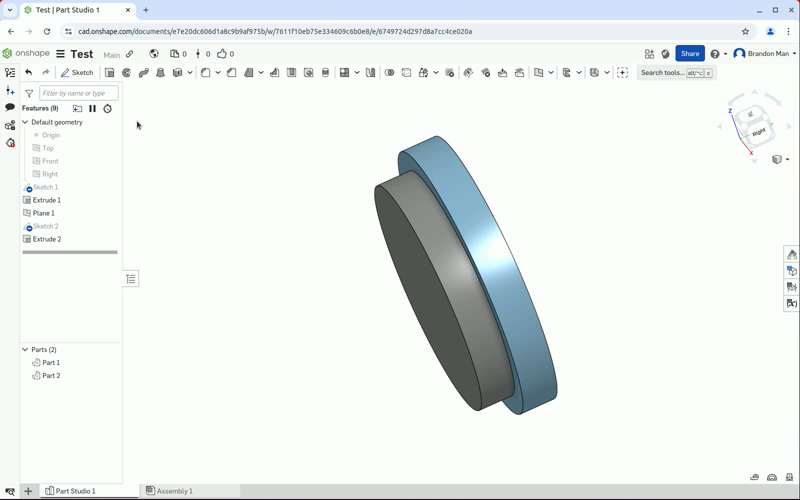
key(down, 2)
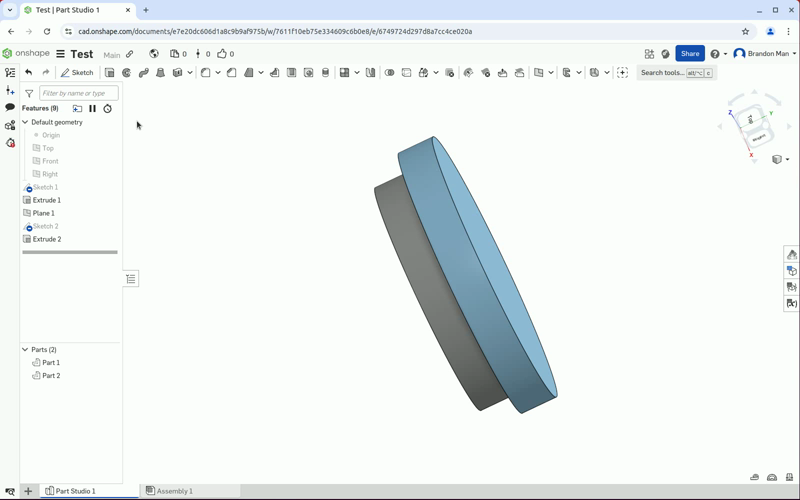
key(up, 2)
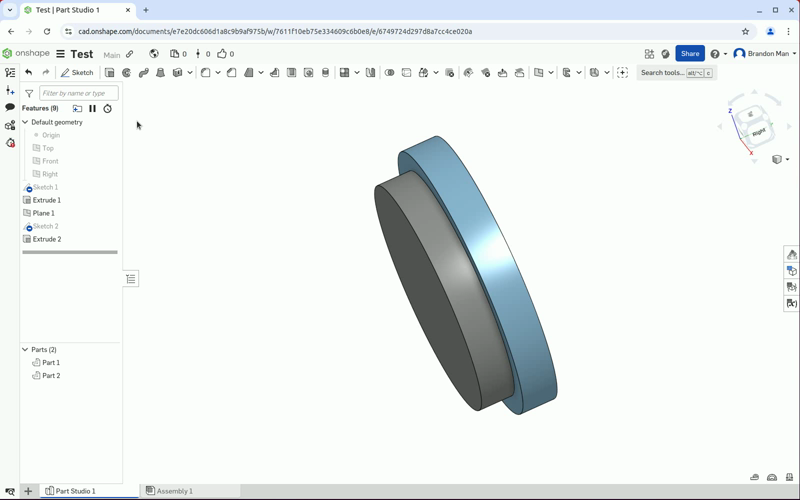
key(right, 2)
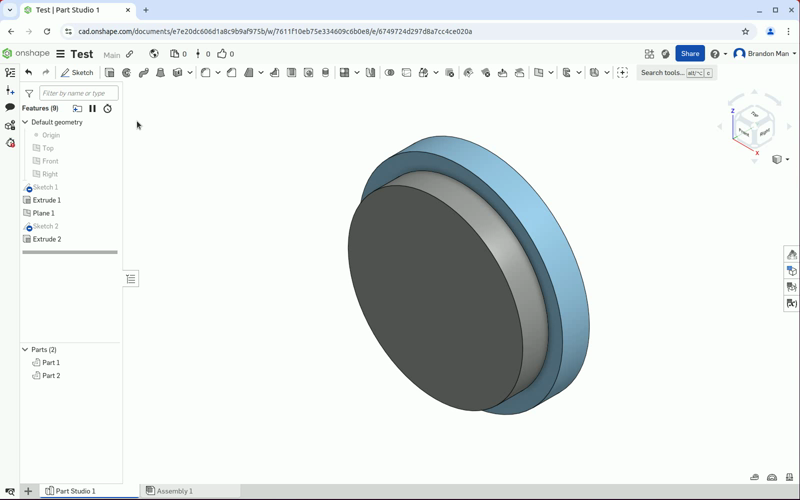
mouse_move(73, 189)
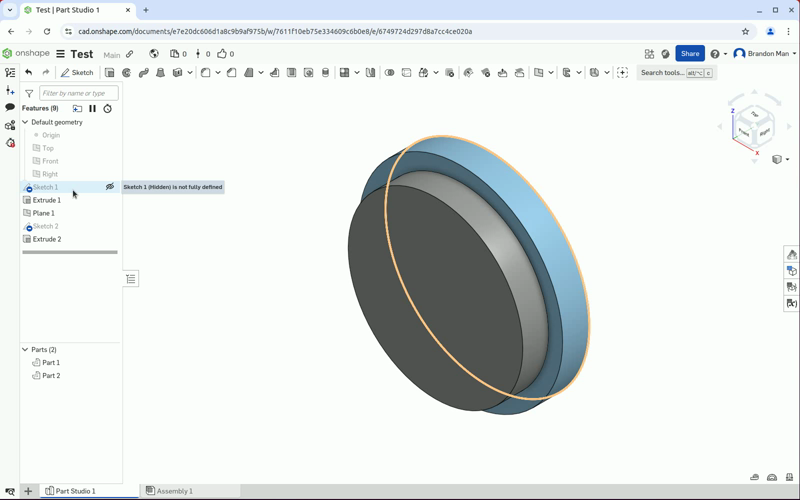
click(73, 189)